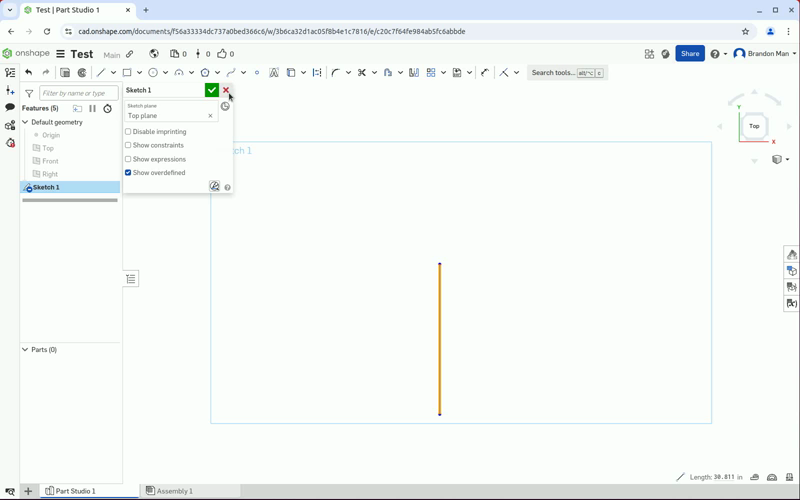
key(shift+h)
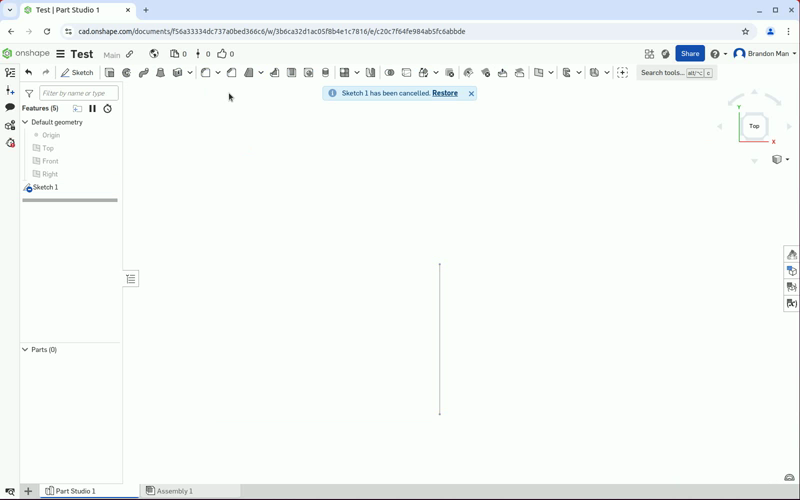
key(shift+s)
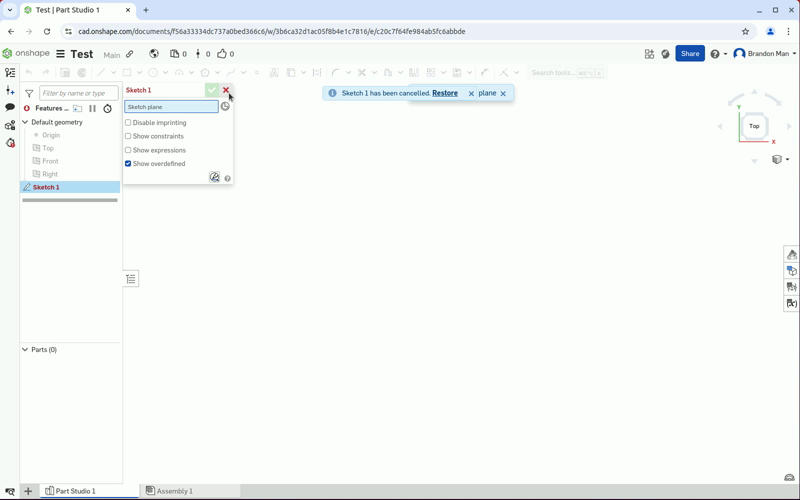
mouse_move(73, 150)
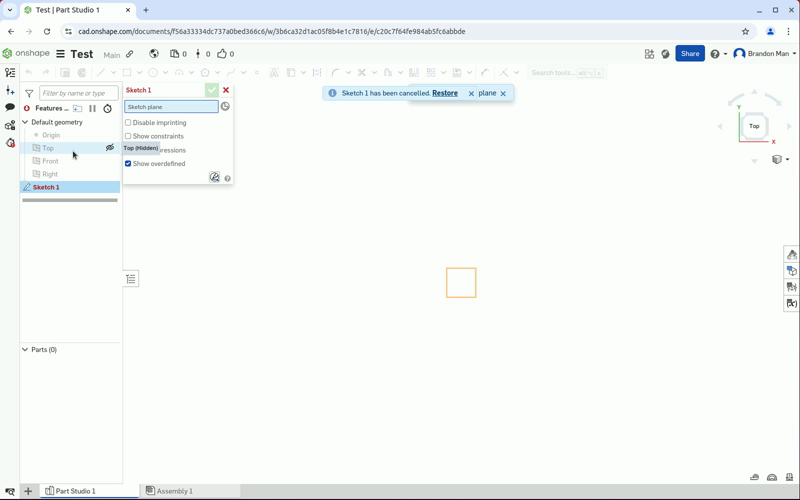
click(73, 150)
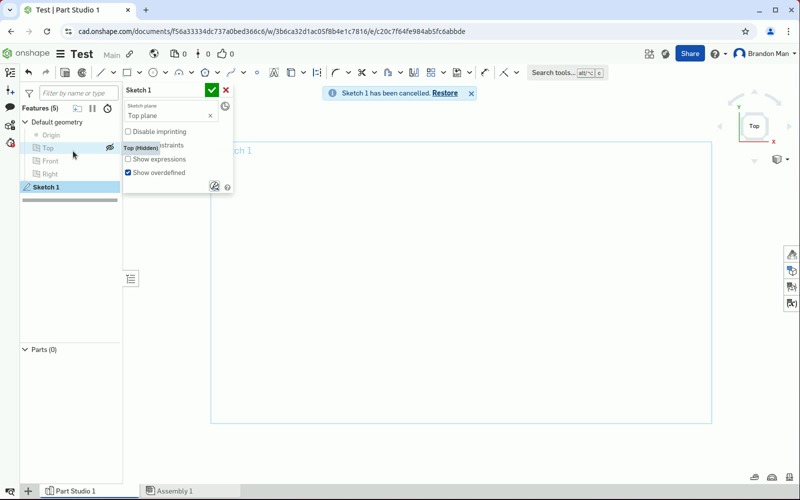
mouse_move(73, 352)
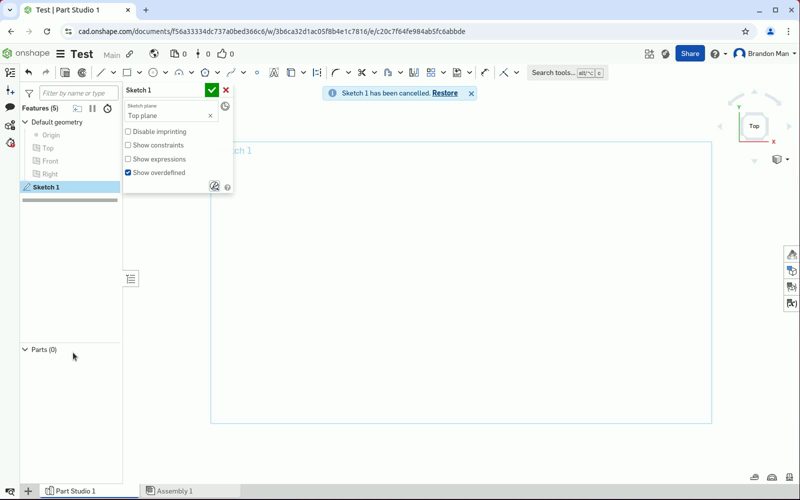
key(y)
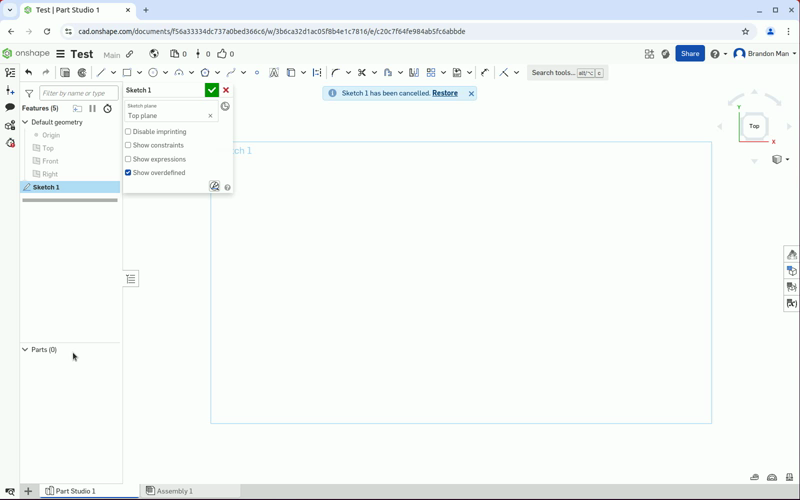
key(c)
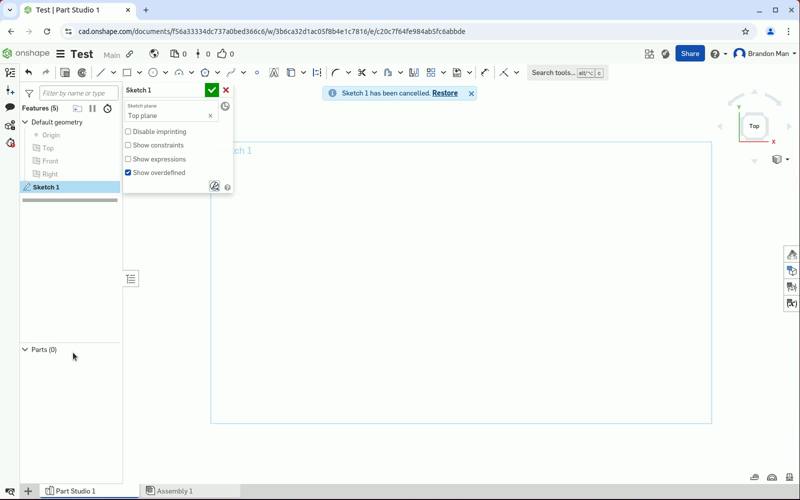
key_down(shift)
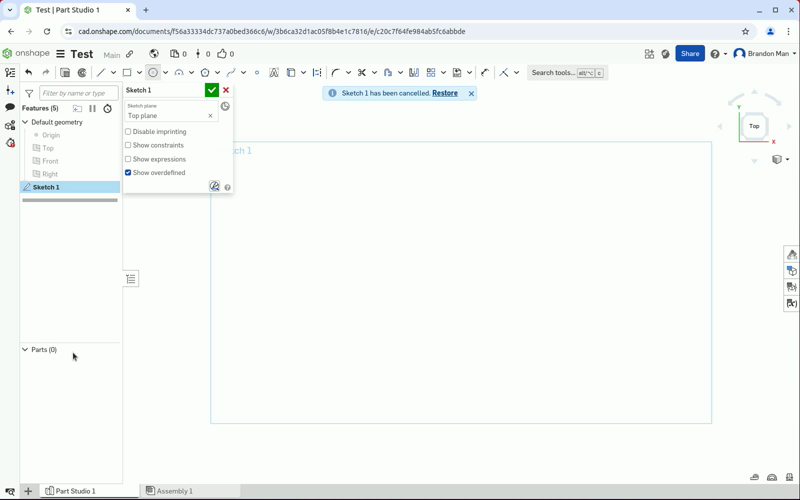
mouse_move(461, 282)
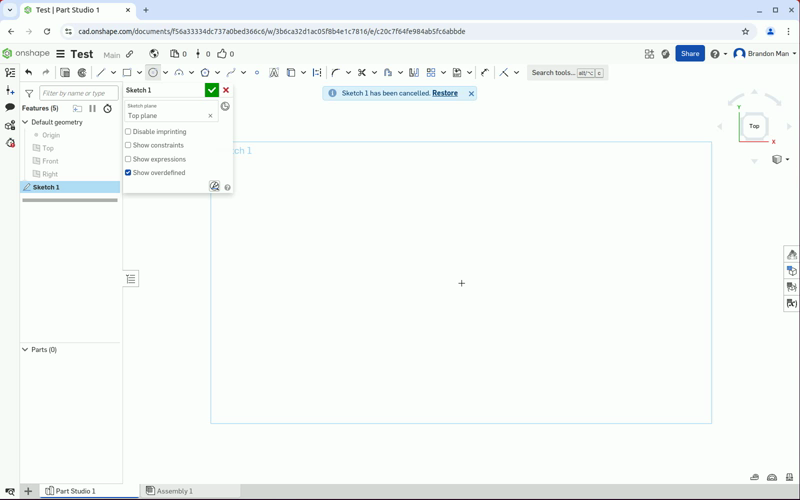
click(461, 282)
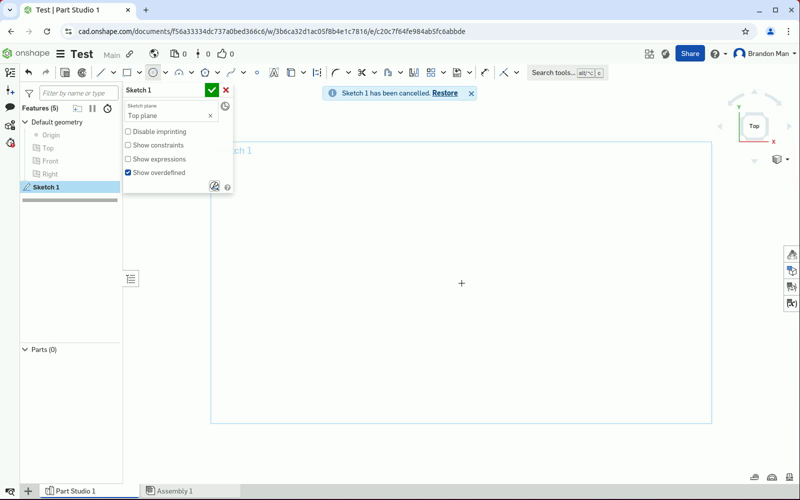
key_up(shift)
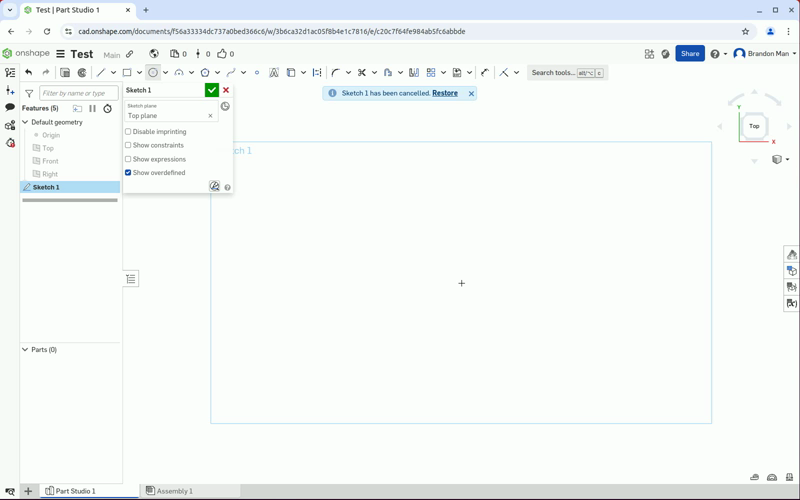
mouse_move(557, 282)
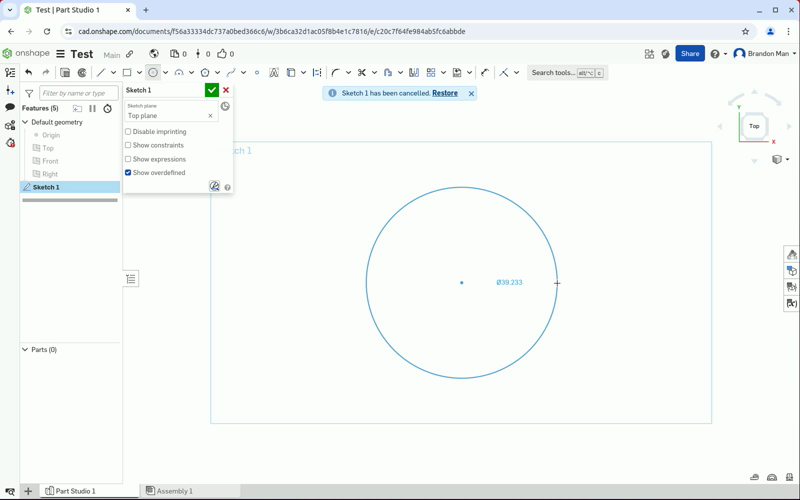
click(557, 282)
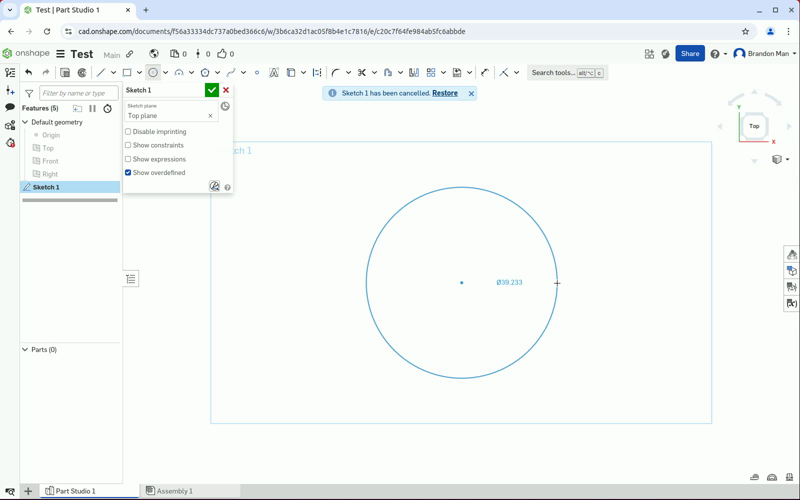
key(esc)
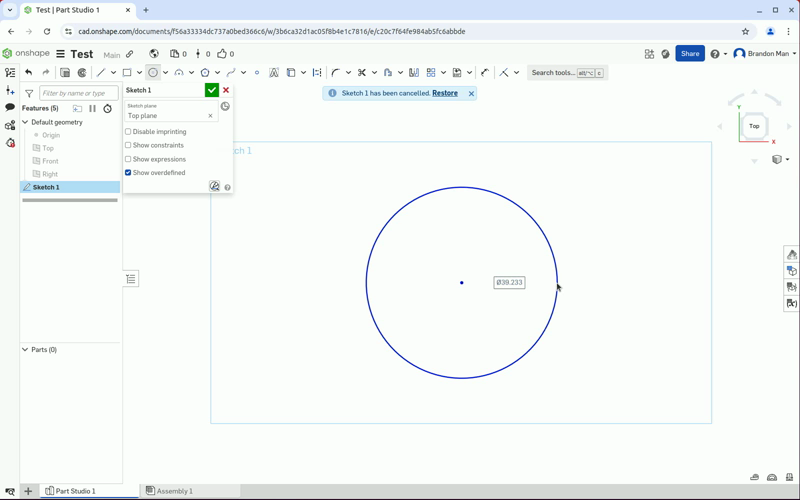
mouse_move(414, 311)
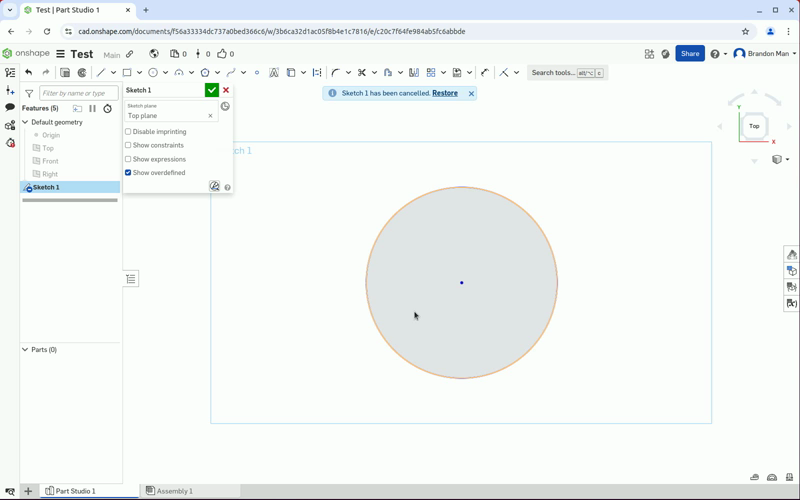
click(414, 311)
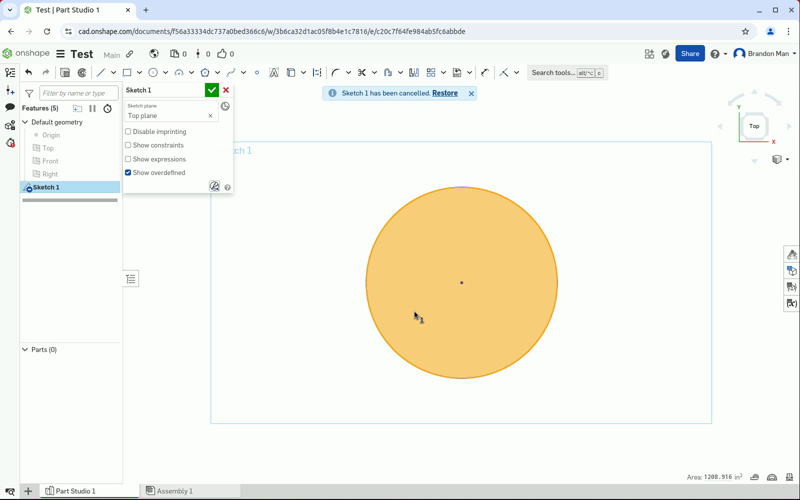
mouse_move(73, 352)
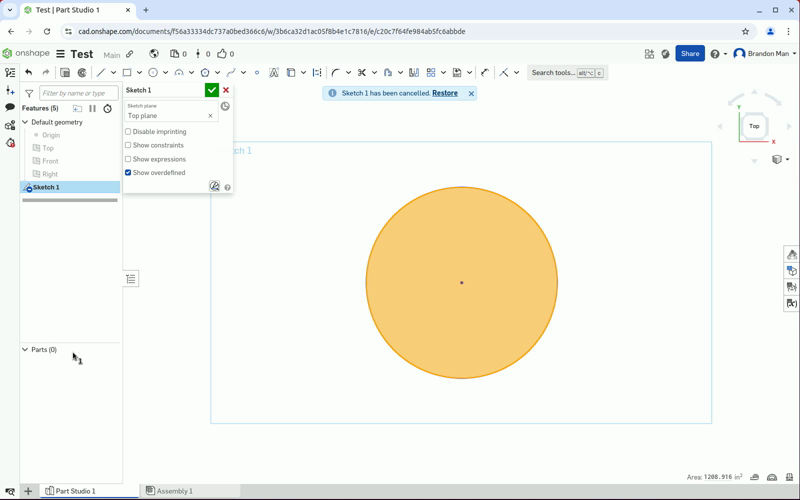
key(shift+y)
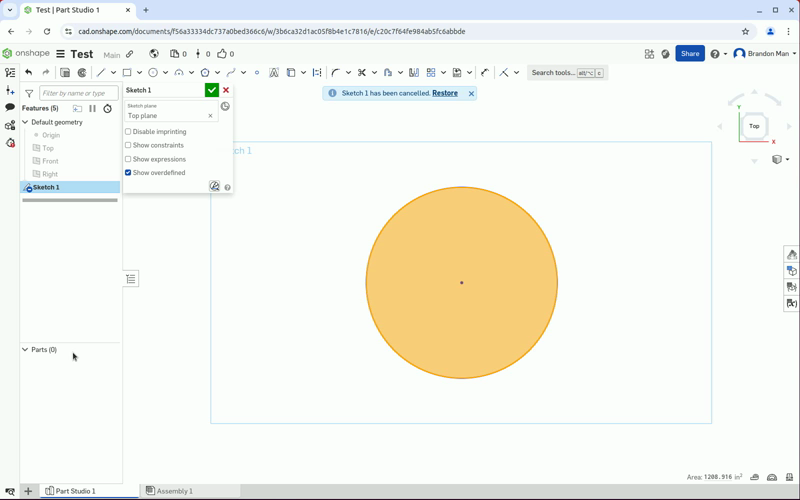
key(shift+e)
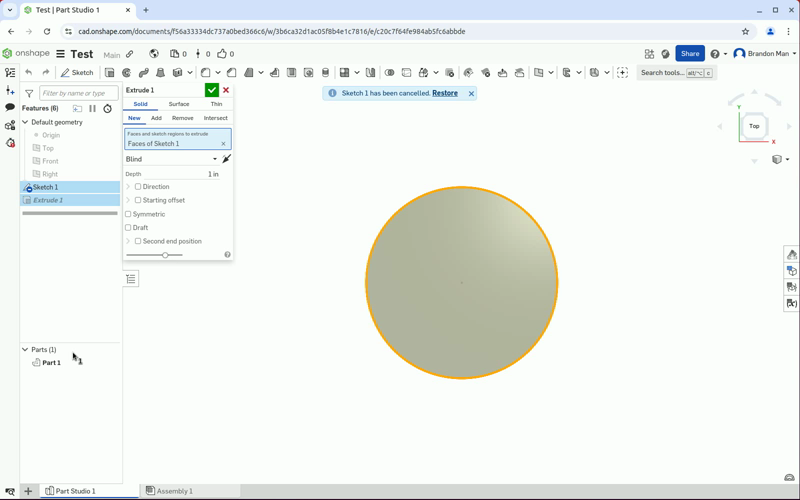
mouse_move(143, 106)
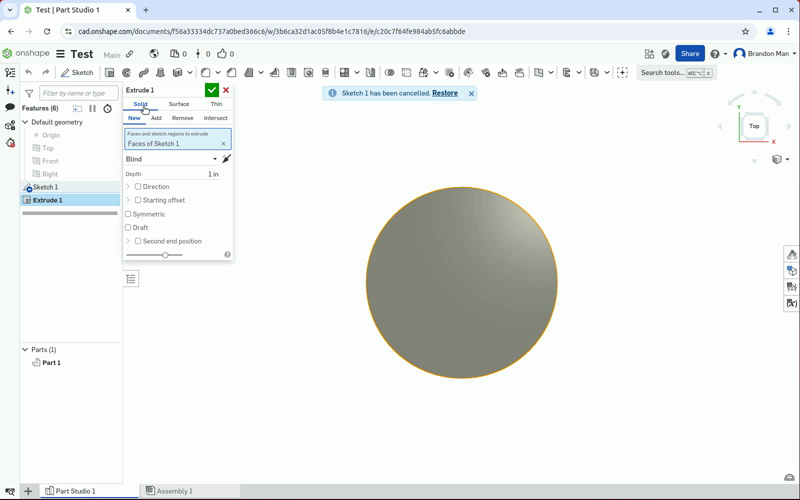
click(143, 106)
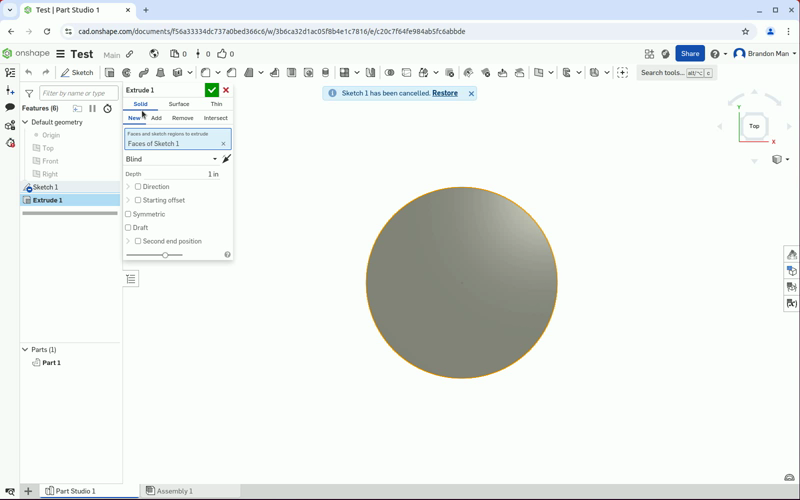
mouse_move(137, 120)
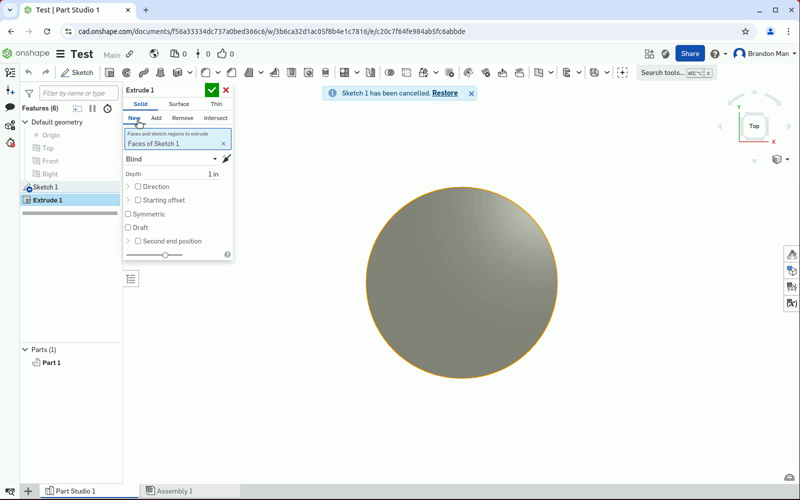
click(137, 120)
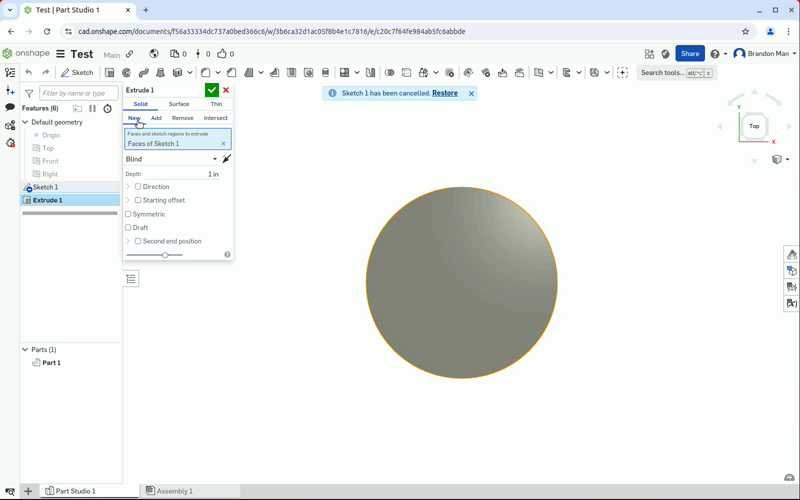
key(tab, 4)
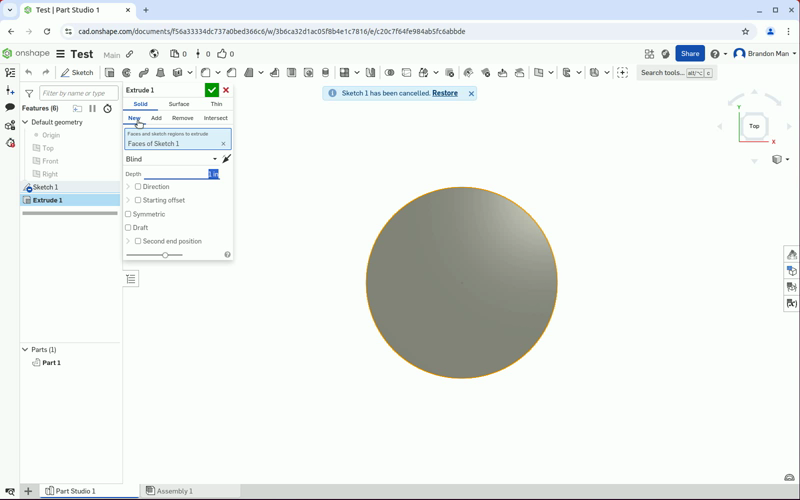
text(3.37)
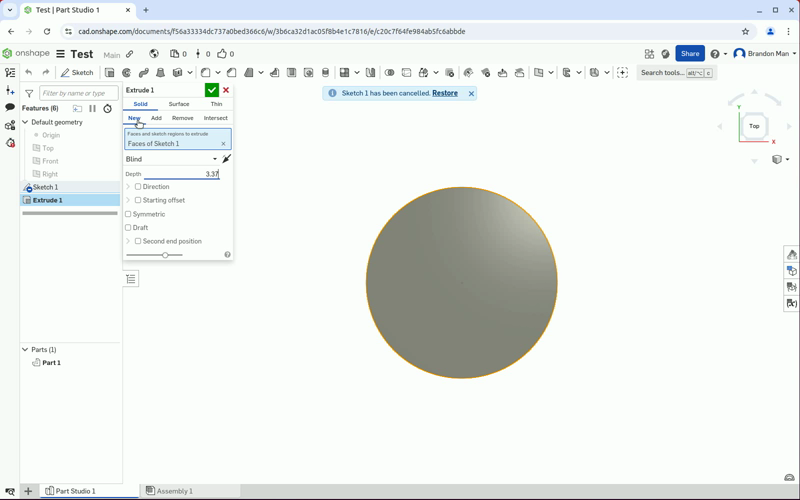
key(enter)
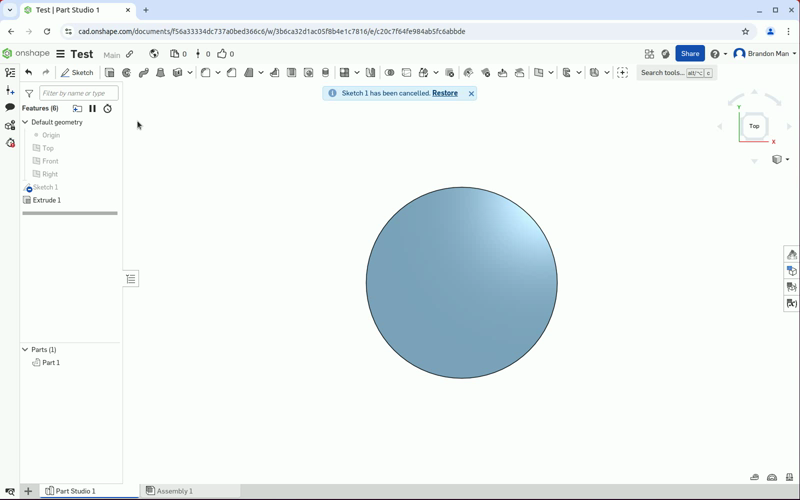
key(shift+h)
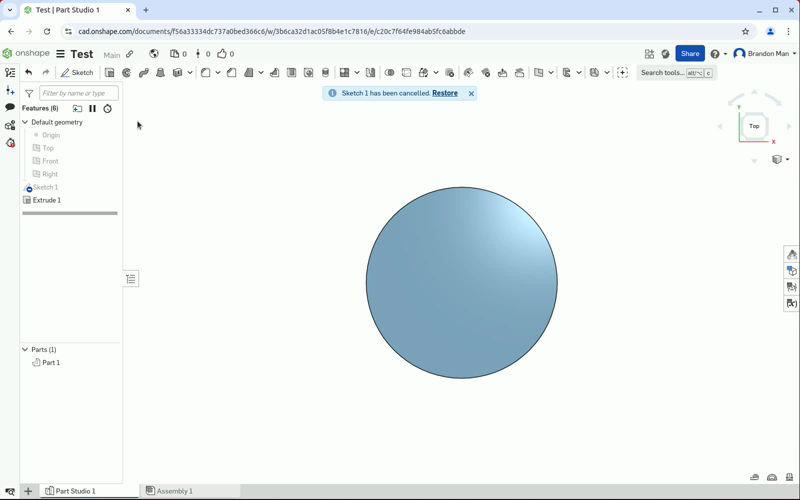
key(shift+h)
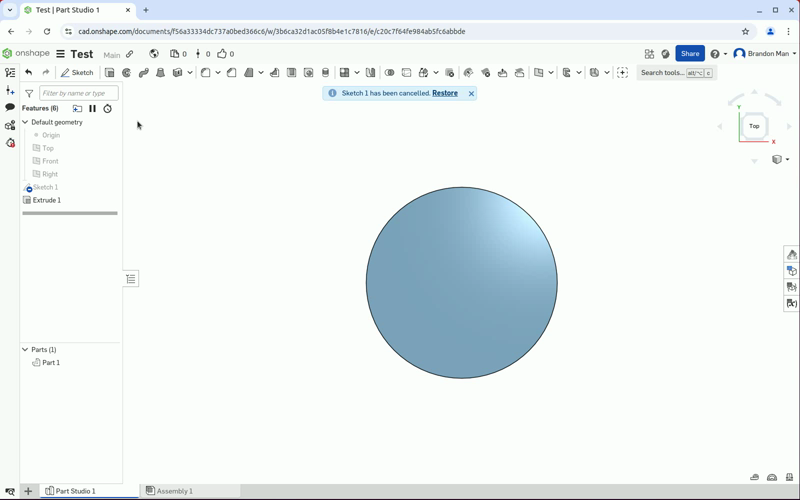
mouse_move(73, 189)
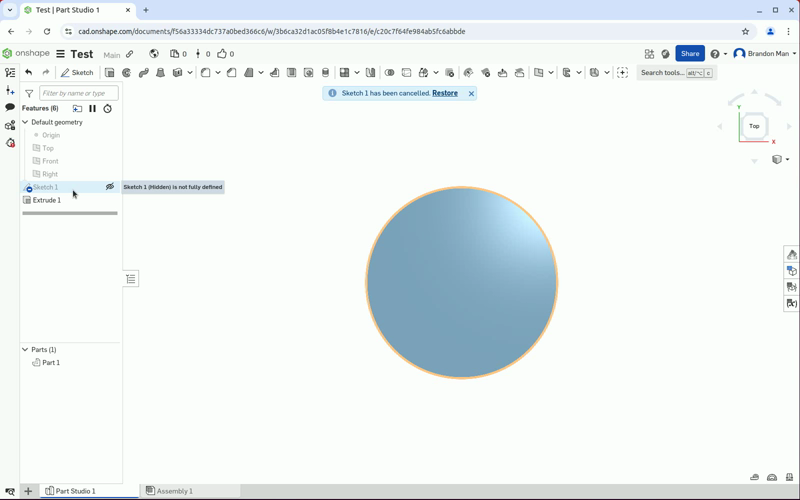
click(73, 189)
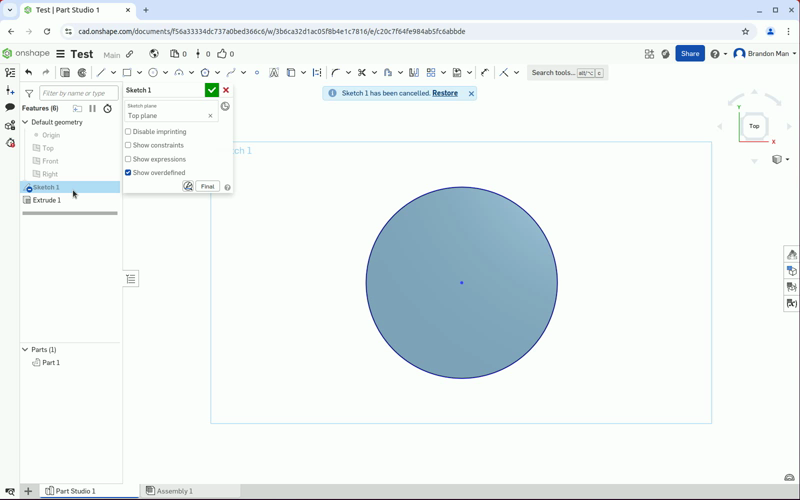
mouse_move(229, 92)
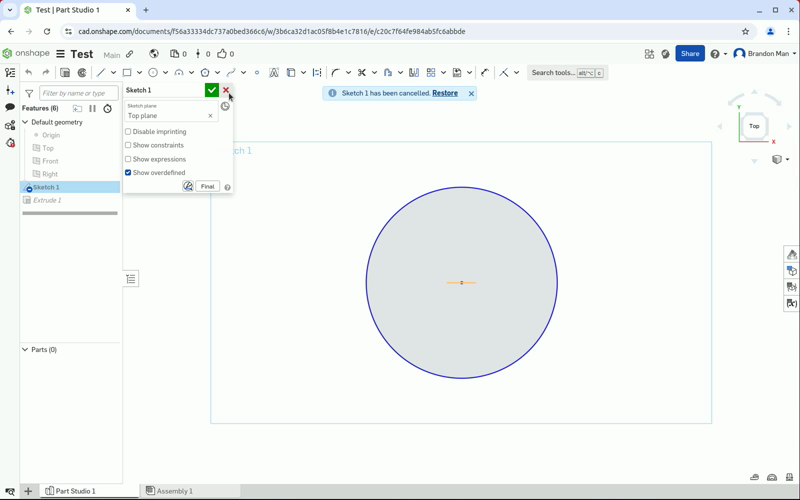
click(229, 92)
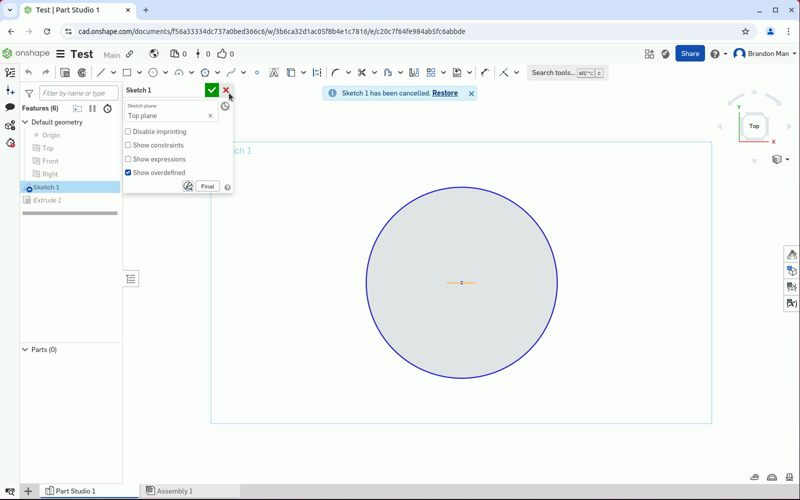
key(shift+s)
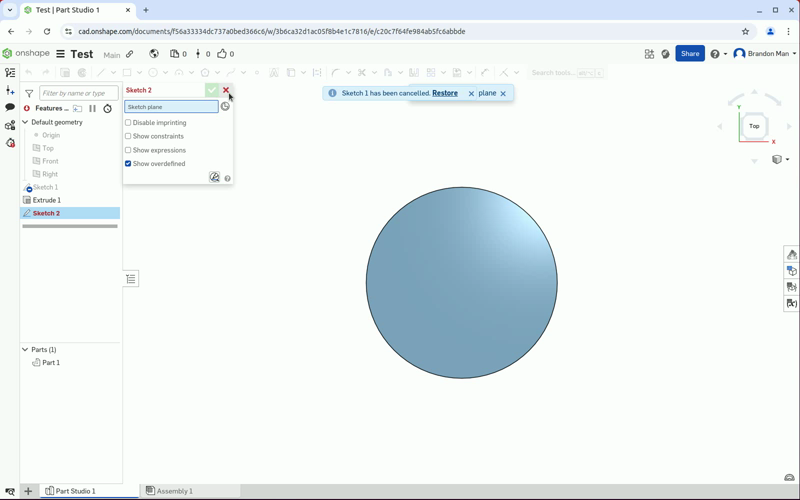
mouse_move(73, 150)
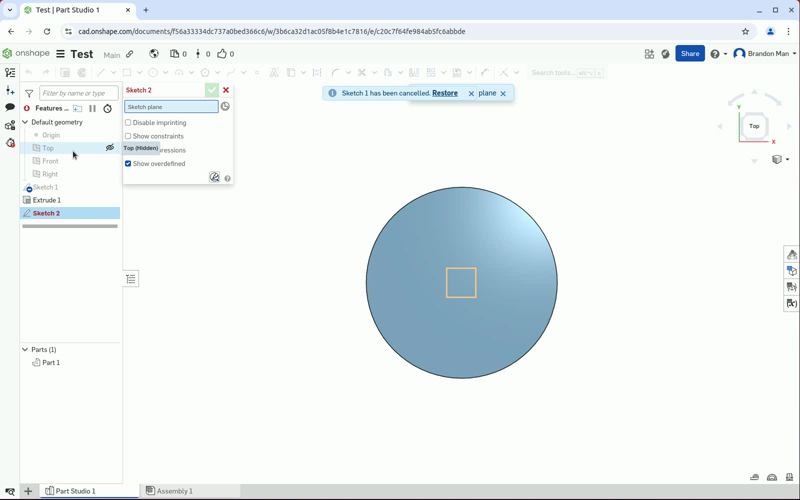
click(73, 150)
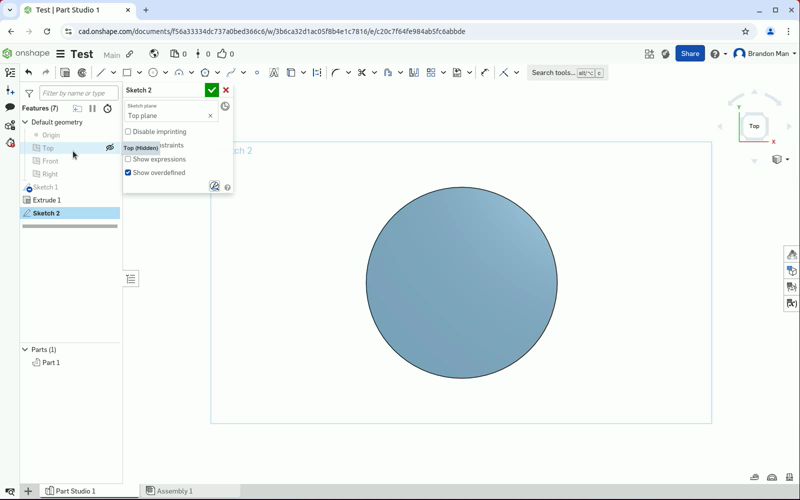
mouse_move(73, 352)
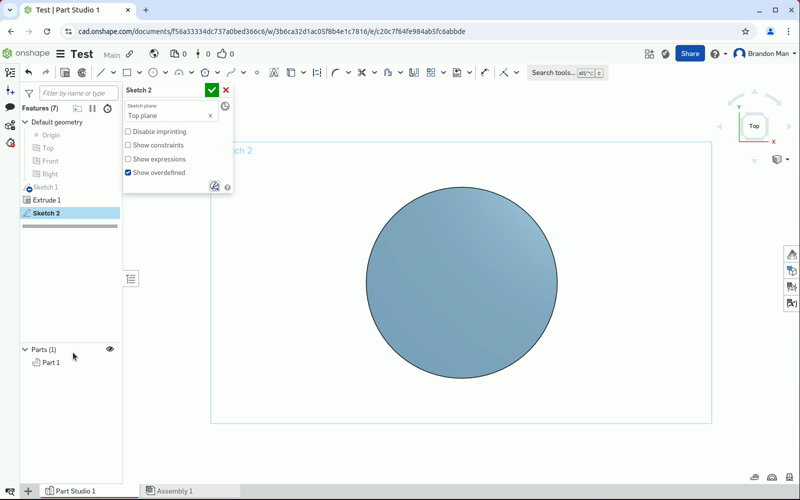
key(y)
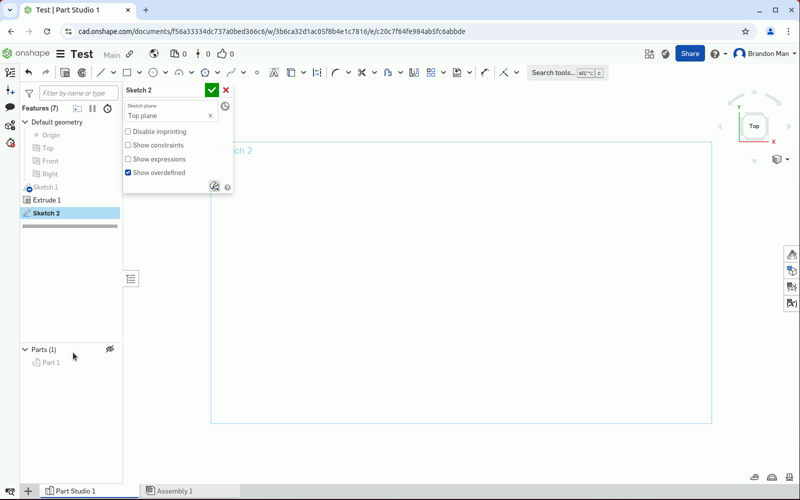
key(l)
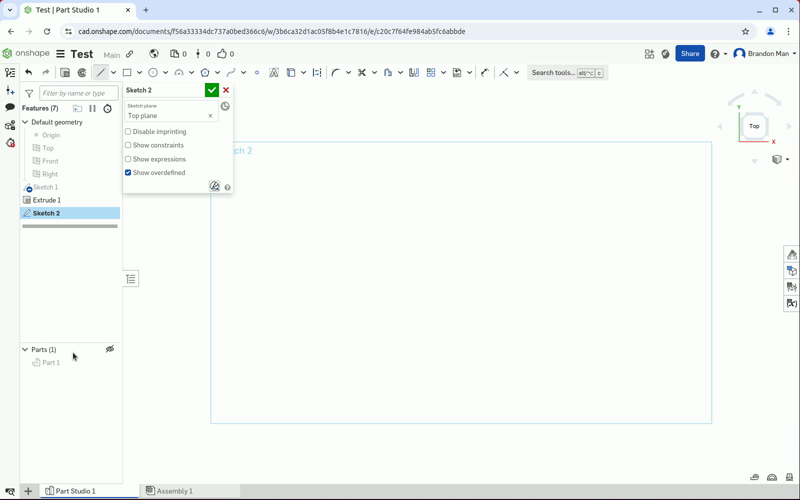
key_down(shift)
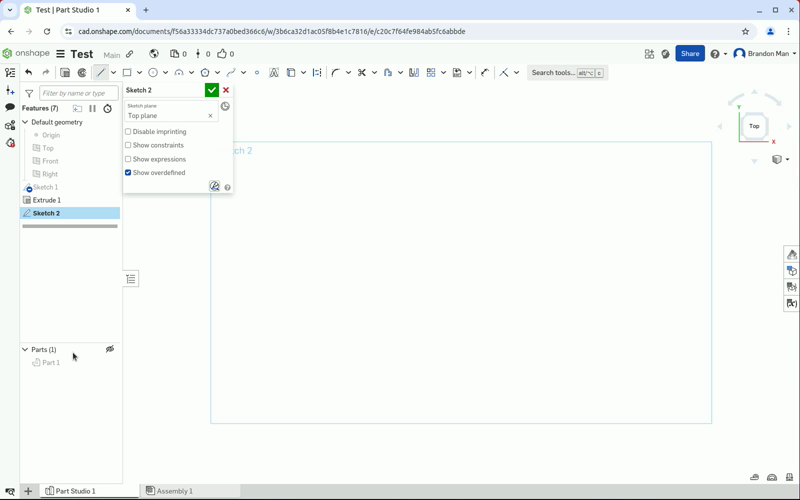
mouse_move(348, 395)
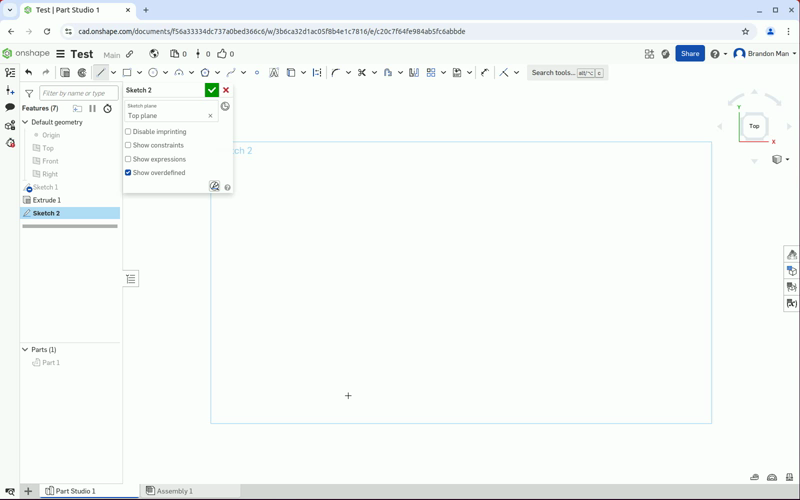
click(348, 395)
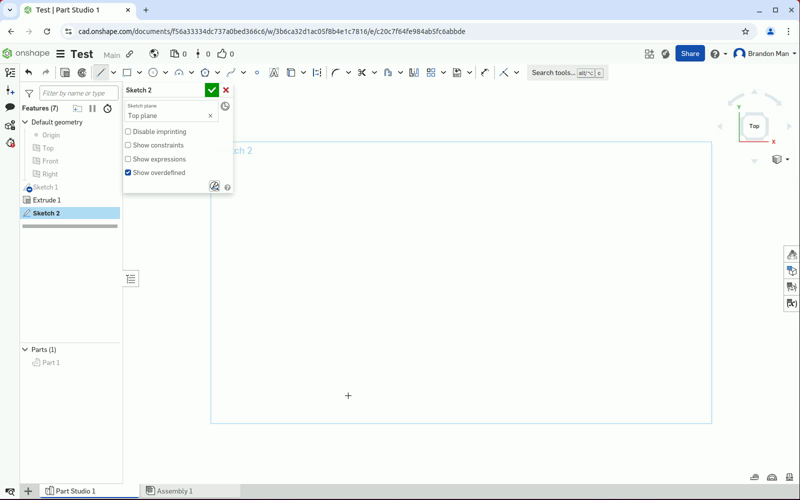
key_up(shift)
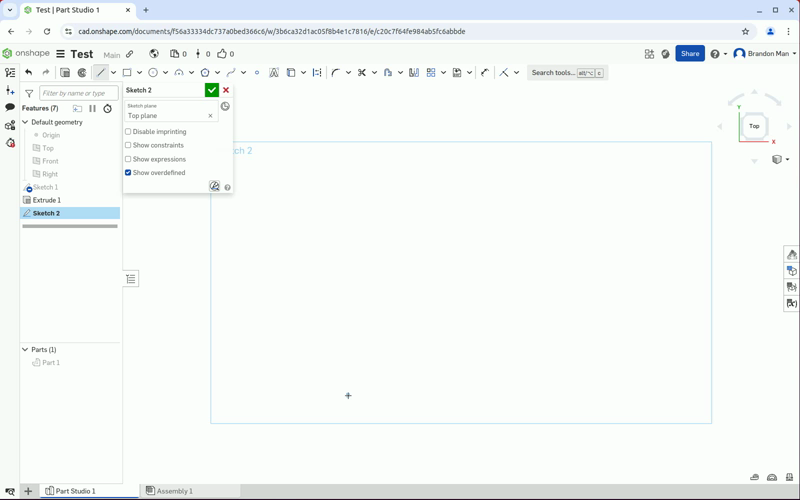
key_down(shift)
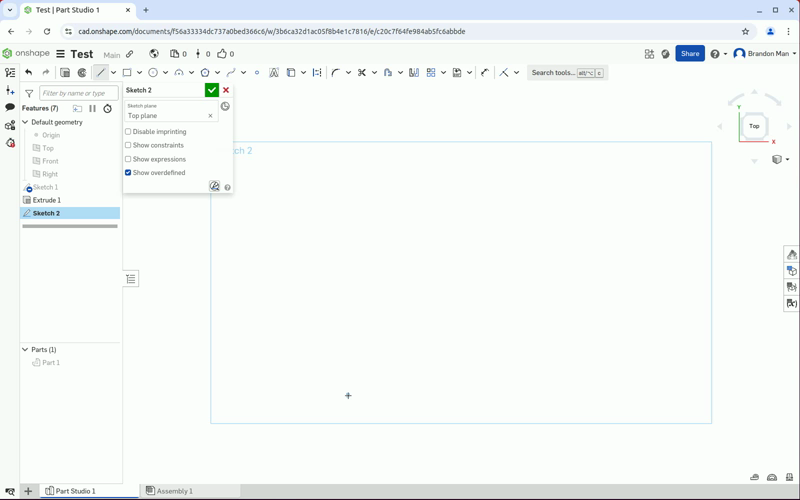
mouse_move(572, 395)
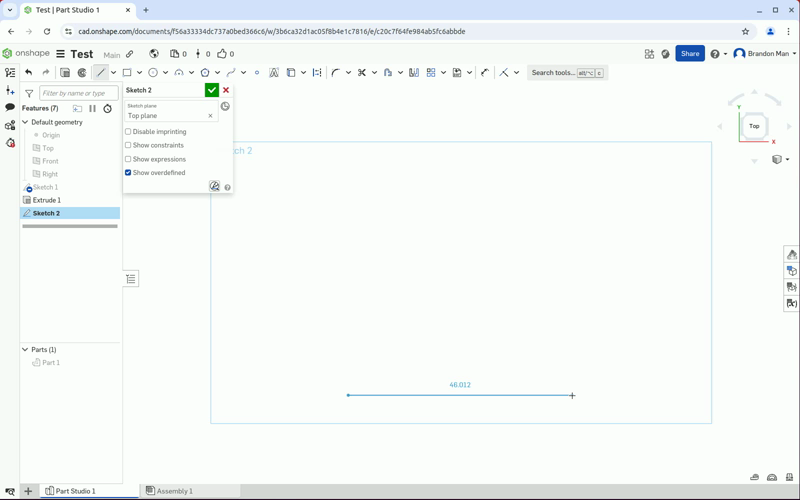
click(572, 395)
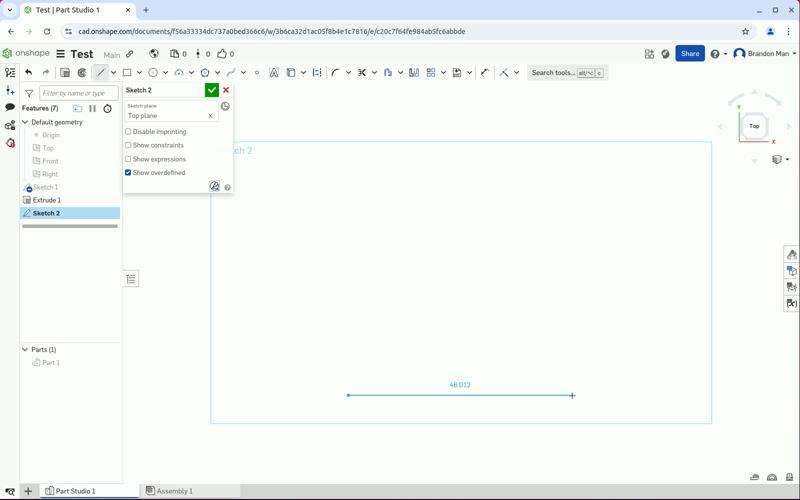
key_up(shift)
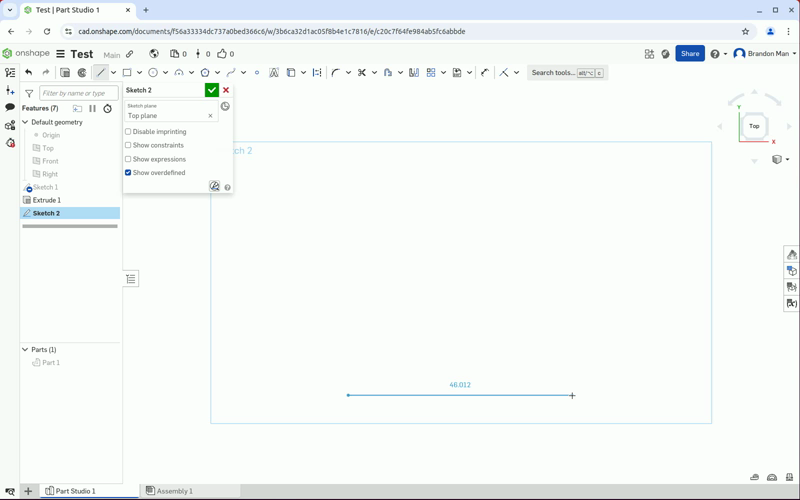
key_down(shift)
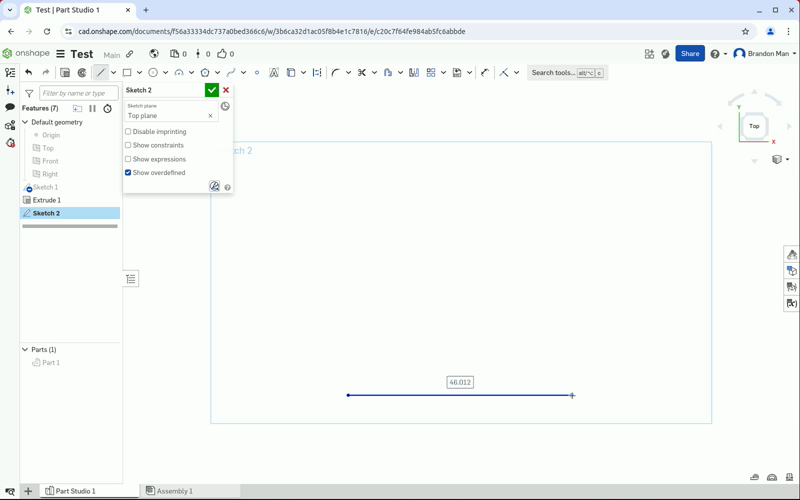
mouse_move(572, 171)
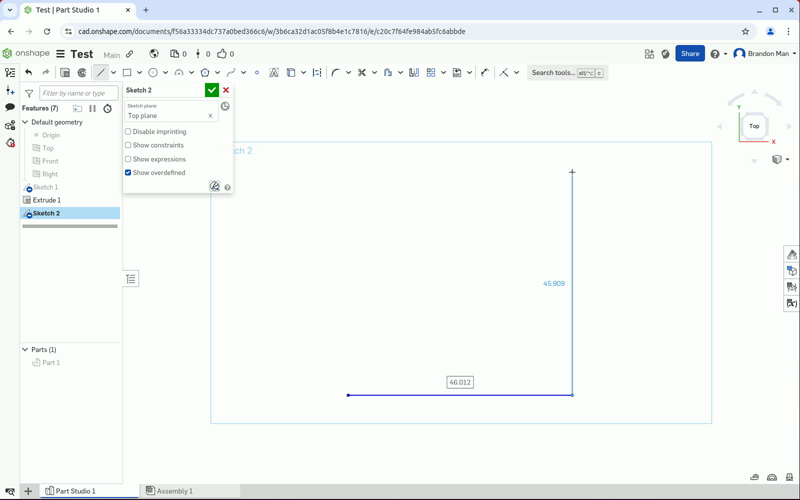
click(572, 171)
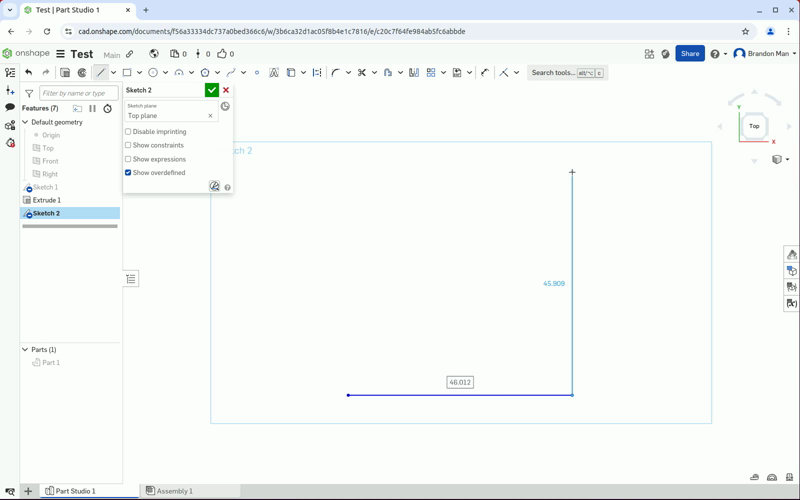
key_up(shift)
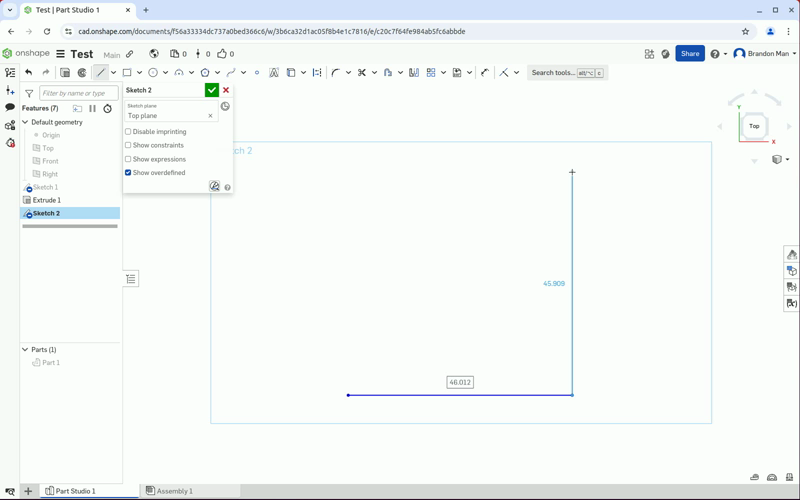
key_down(shift)
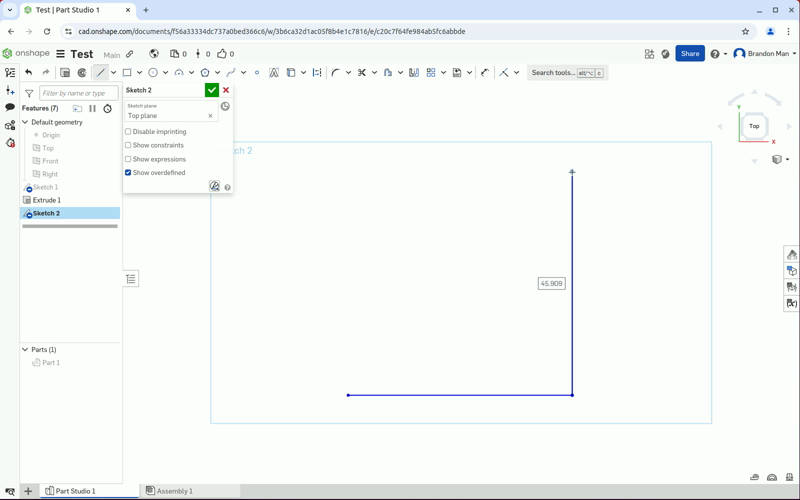
mouse_move(348, 171)
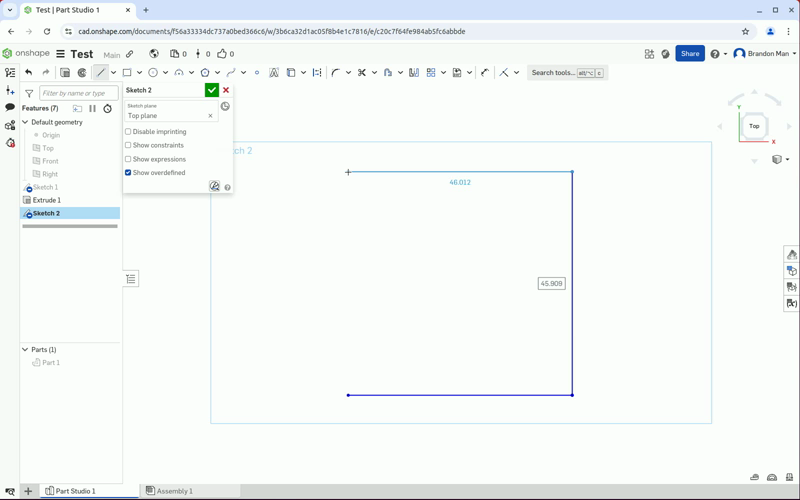
click(348, 171)
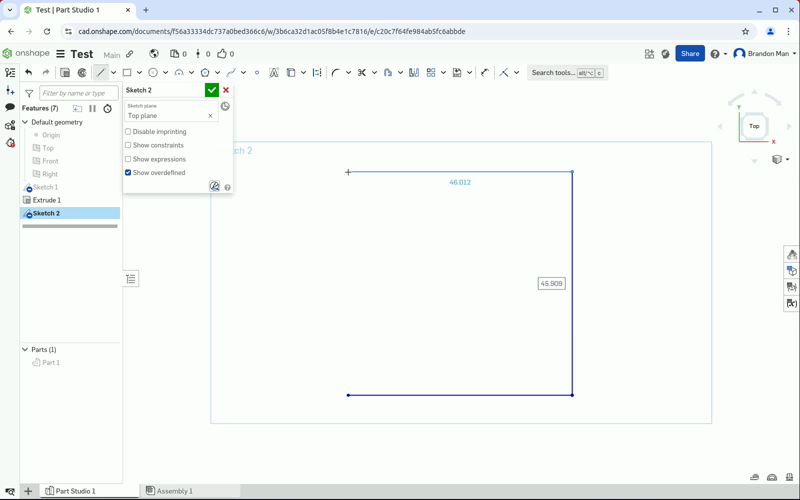
key_up(shift)
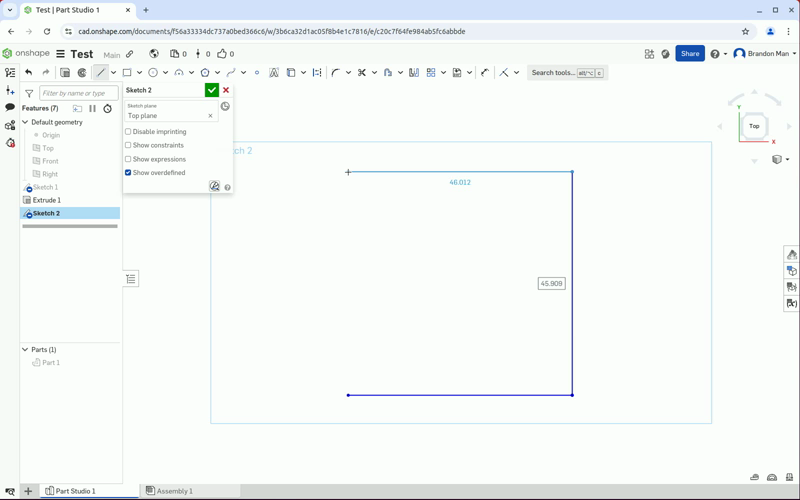
key_down(shift)
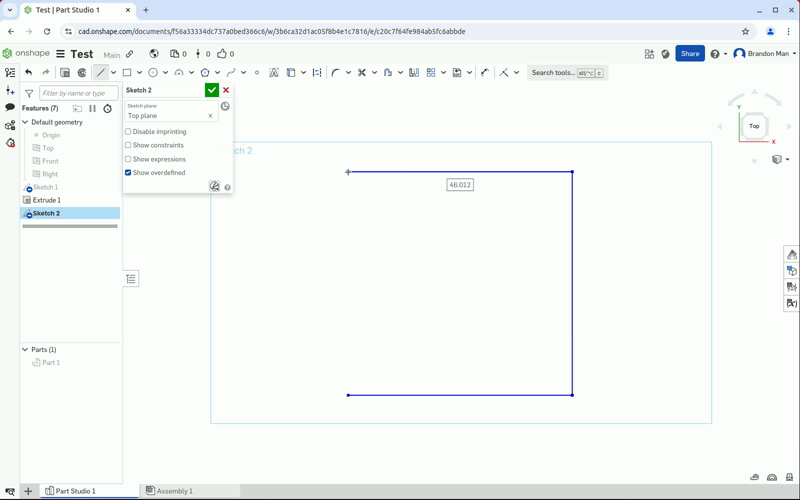
mouse_move(348, 395)
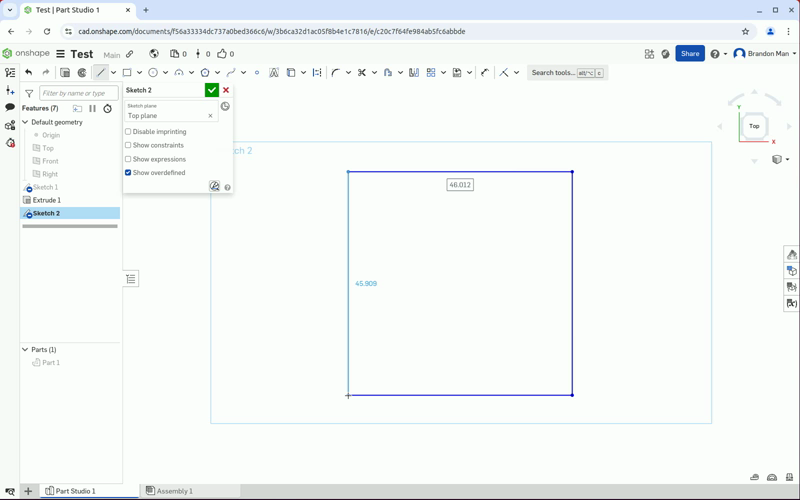
key_up(shift)
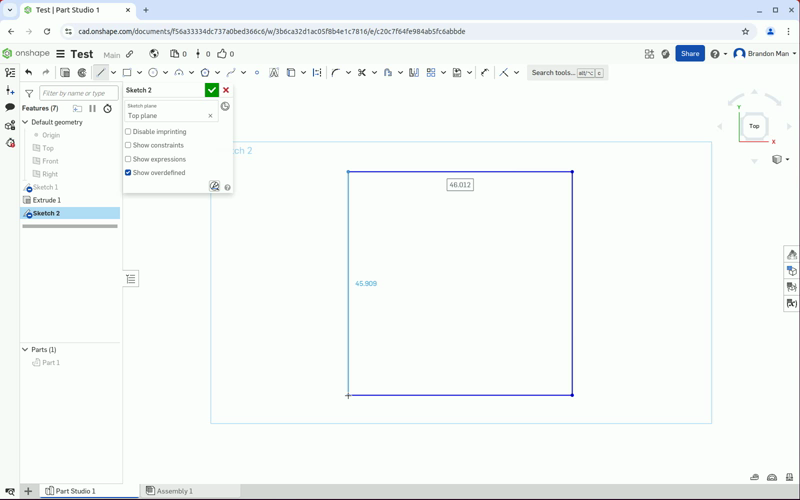
click(348, 395)
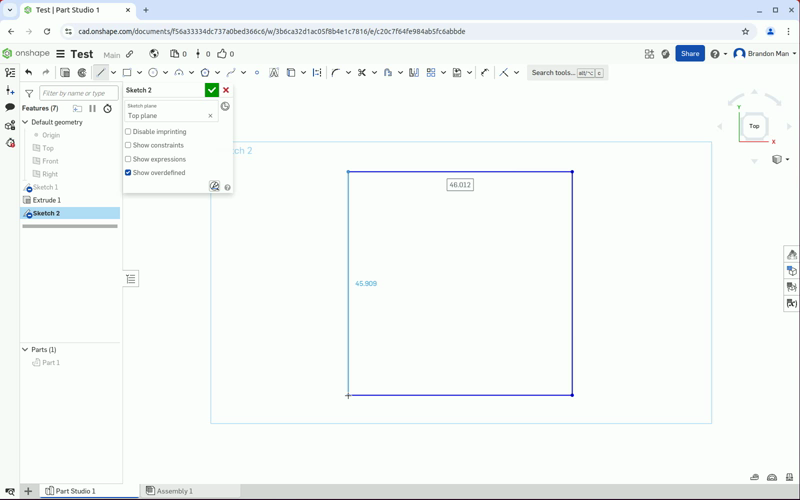
key(esc)
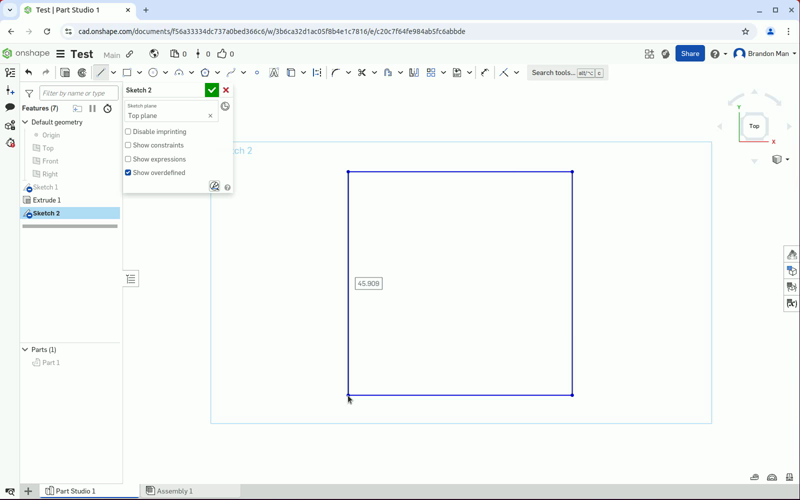
mouse_move(527, 338)
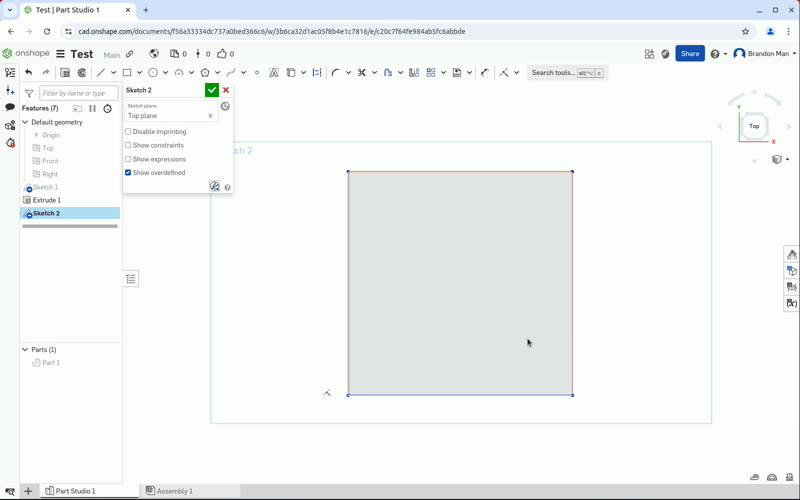
click(527, 338)
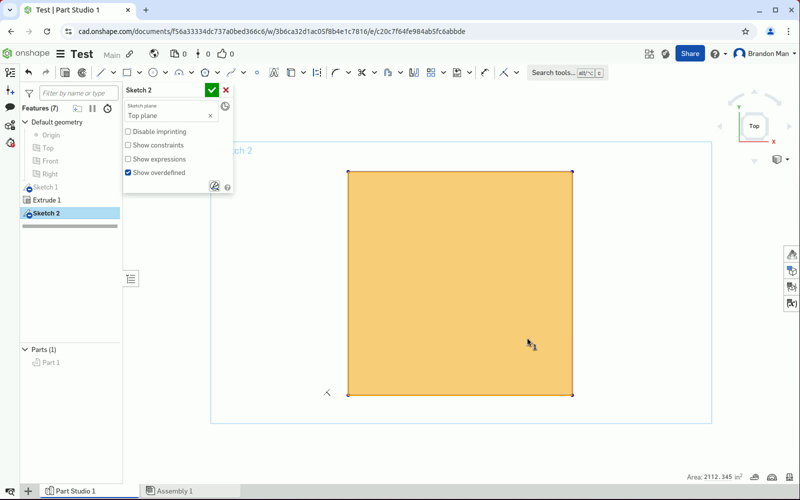
mouse_move(73, 352)
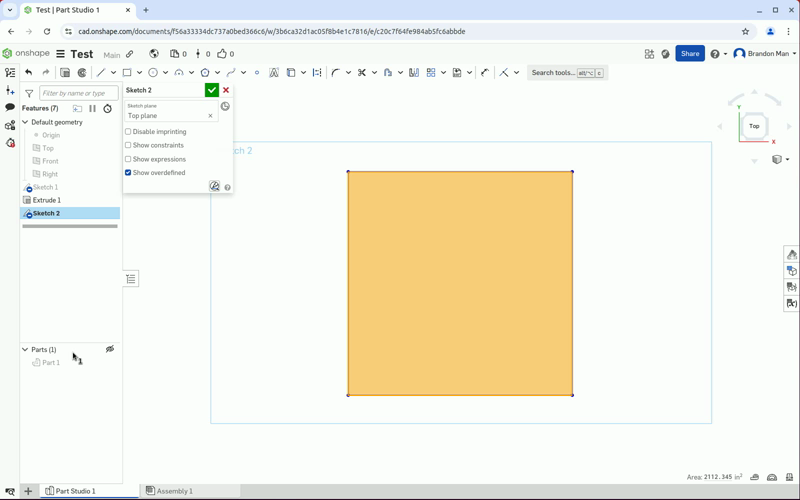
key(shift+y)
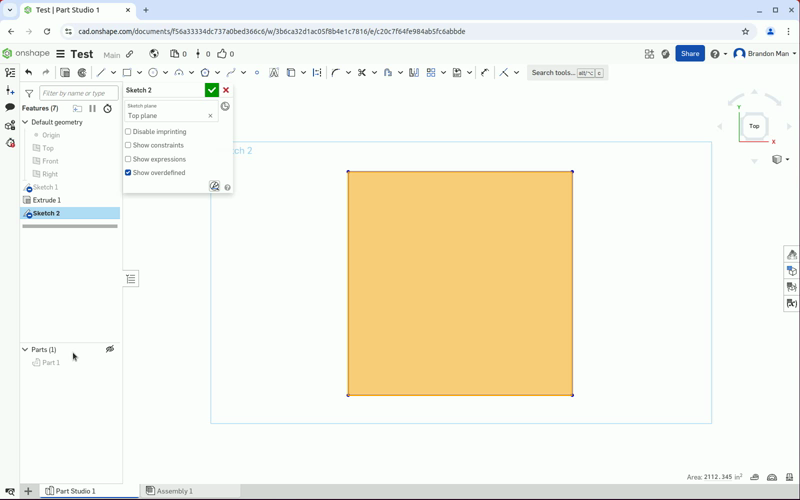
key(shift+e)
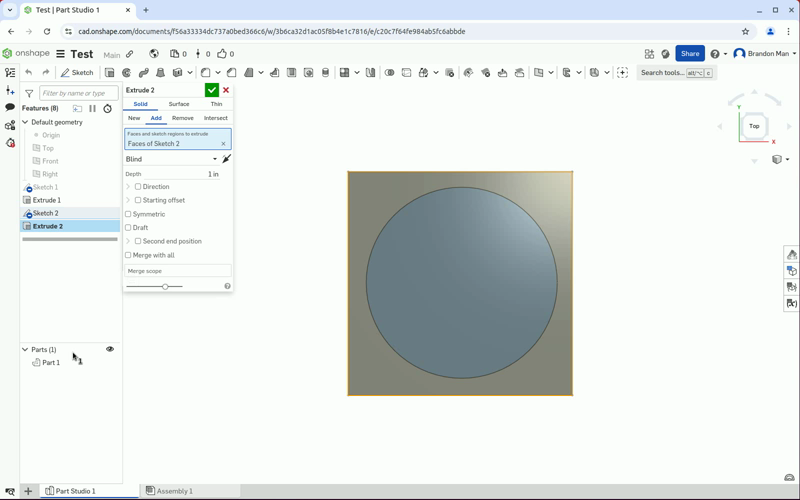
mouse_move(143, 106)
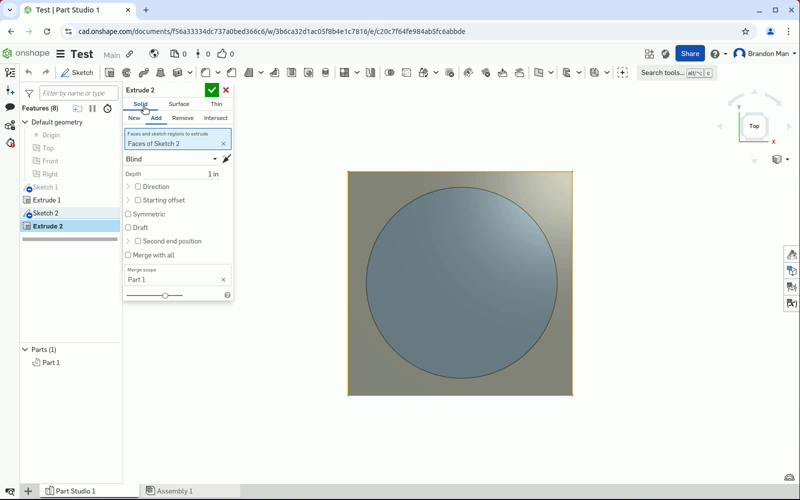
click(143, 106)
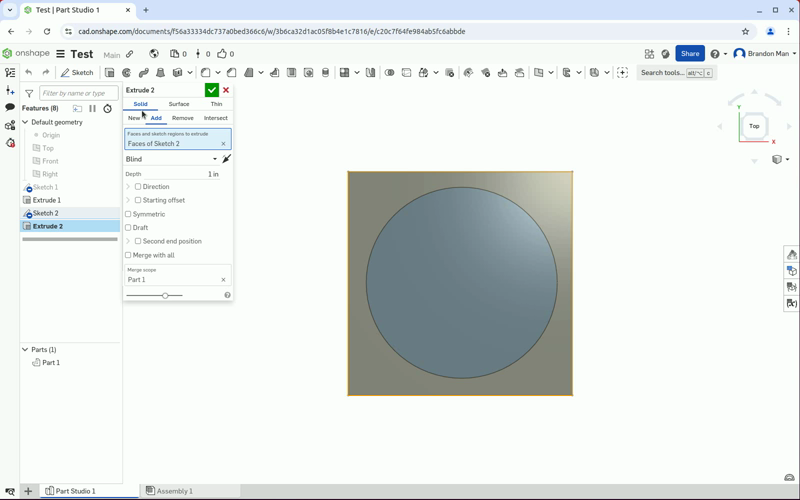
mouse_move(137, 120)
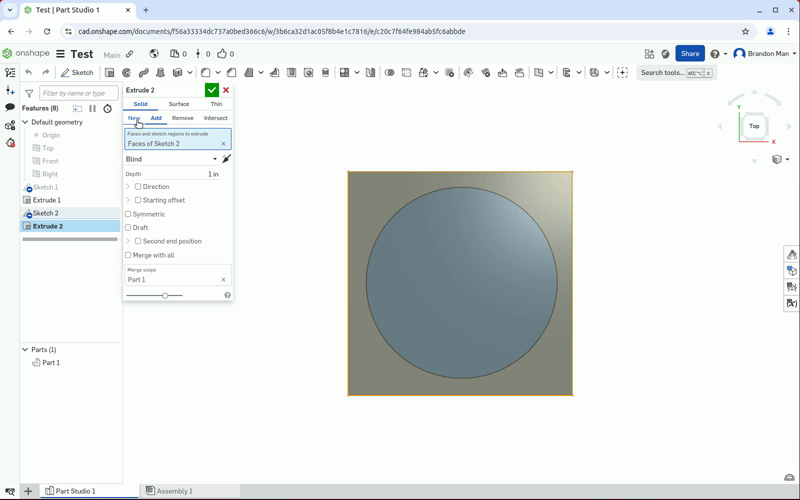
click(137, 120)
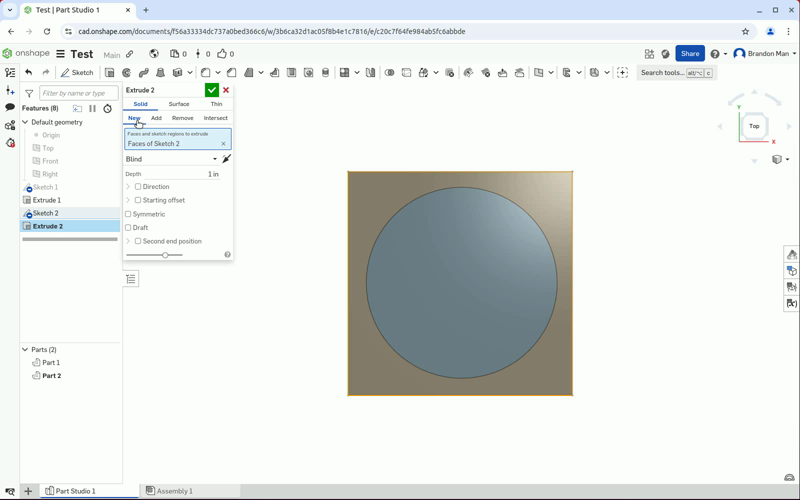
key(tab, 4)
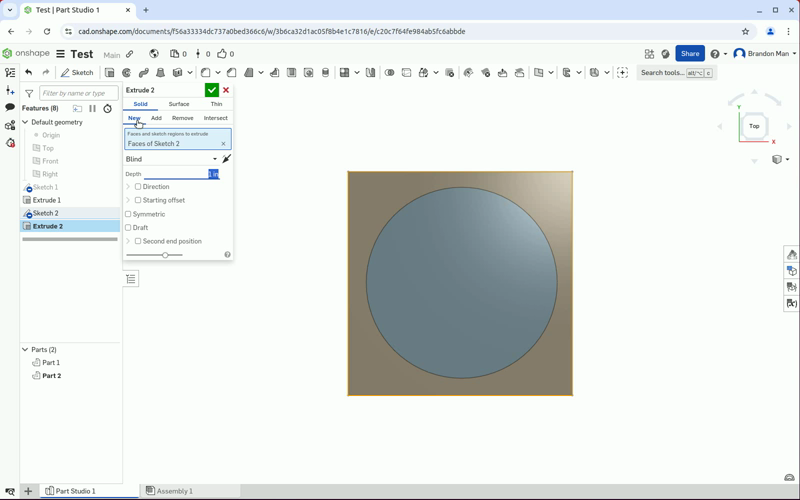
text(-3.37)
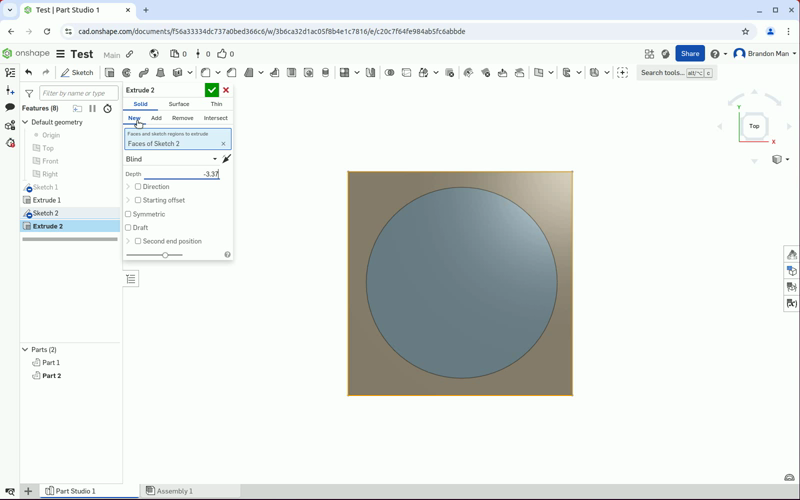
key(enter)
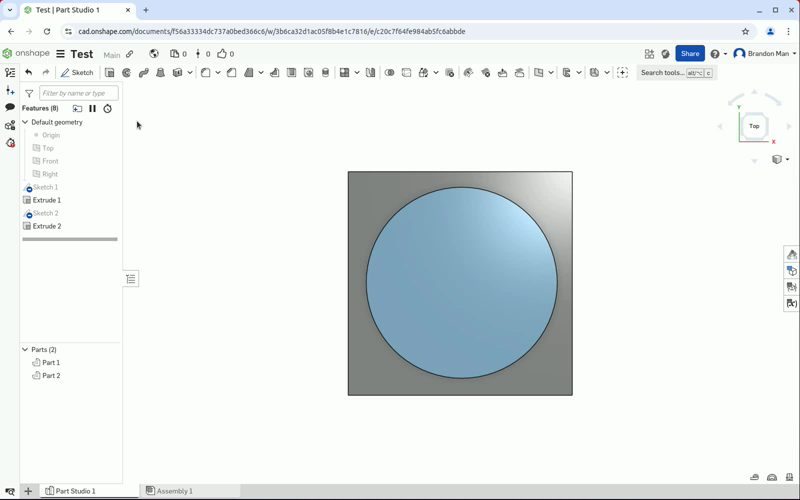
key(shift+h)
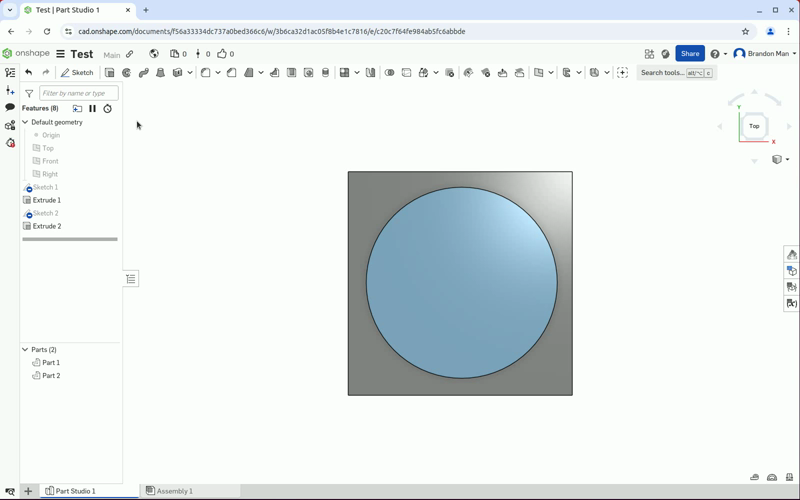
key(shift+h)
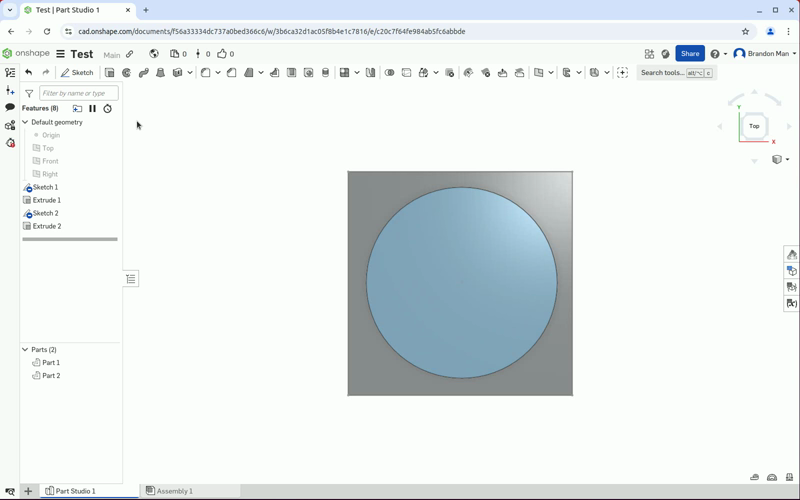
key(shift+7)
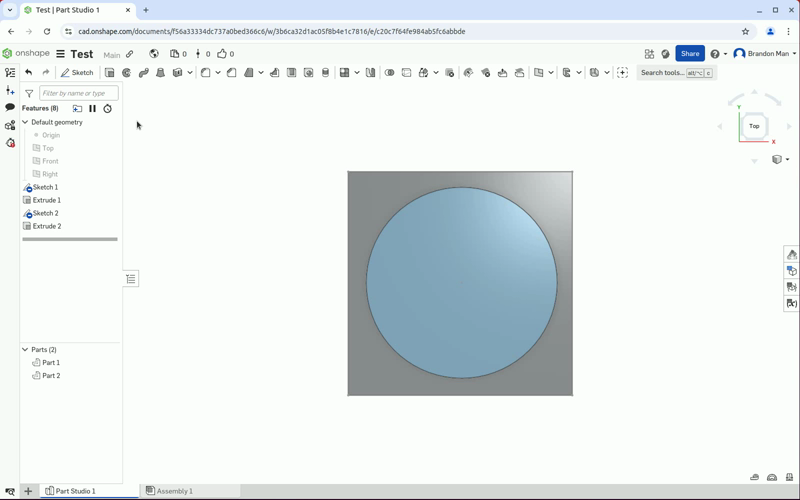
key(up, 3)
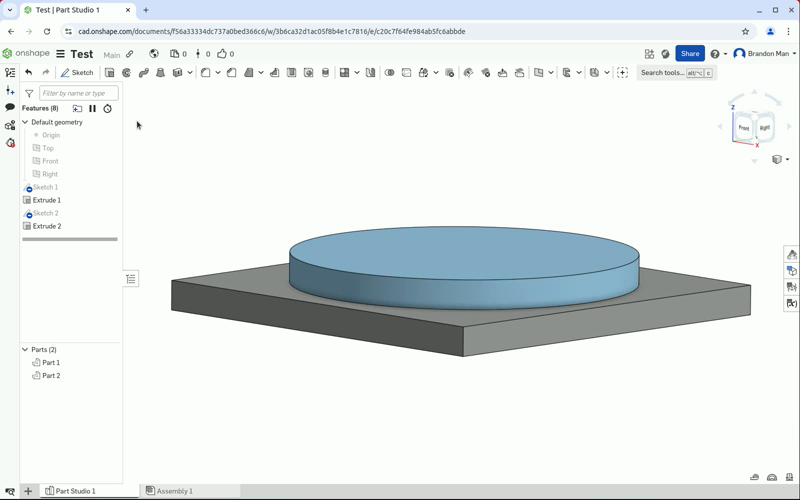
key(left, 3)
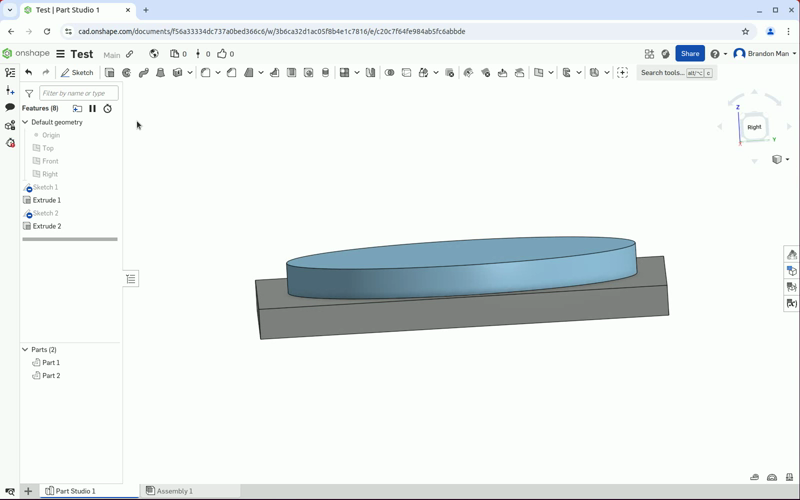
key(right, 3)
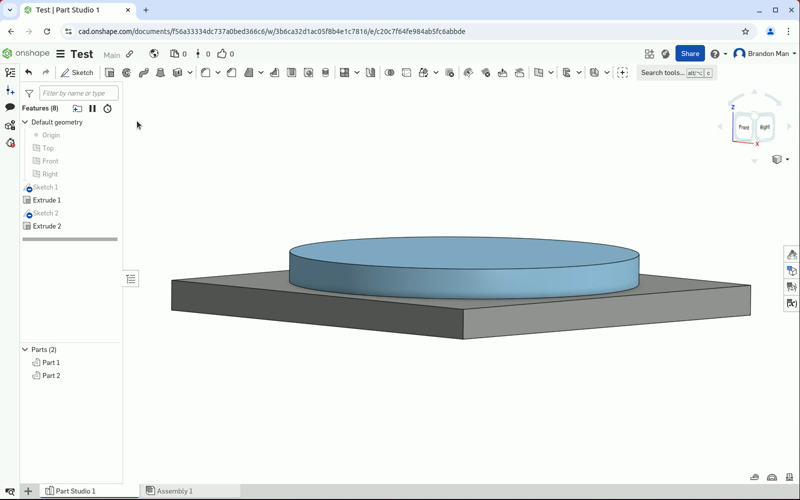
key(down, 3)
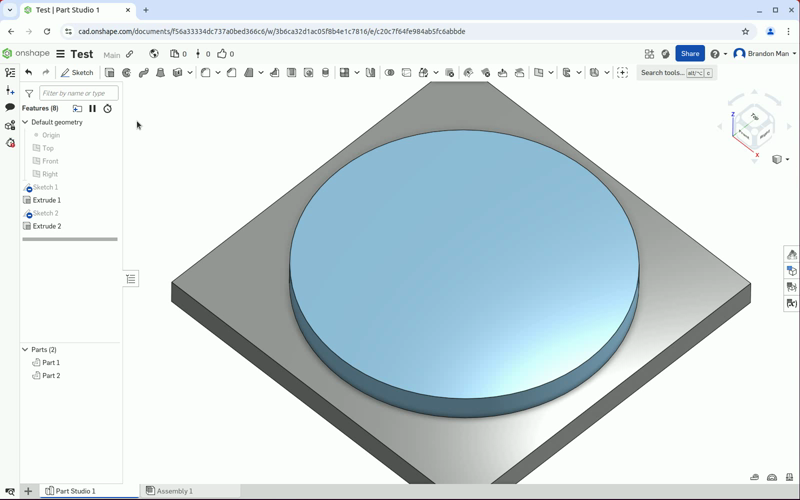
mouse_move(73, 189)
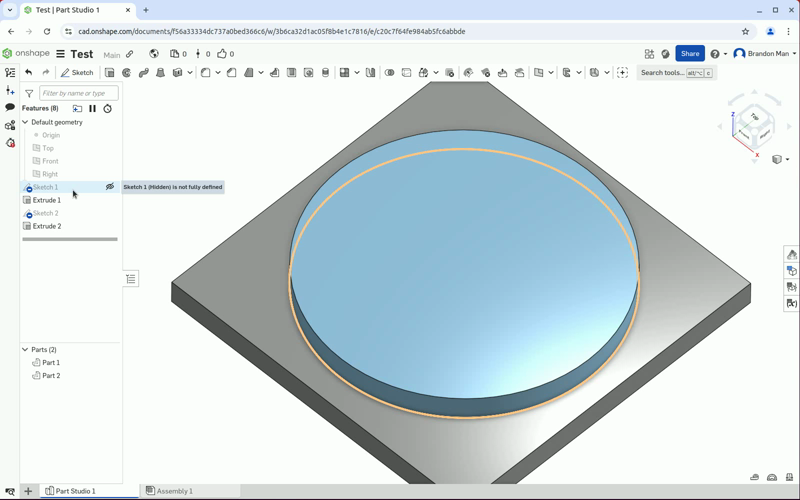
click(73, 189)